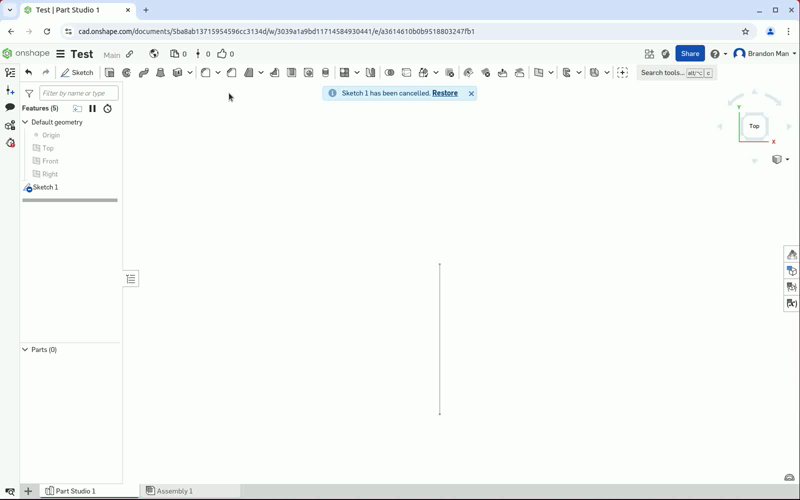
key(shift+h)
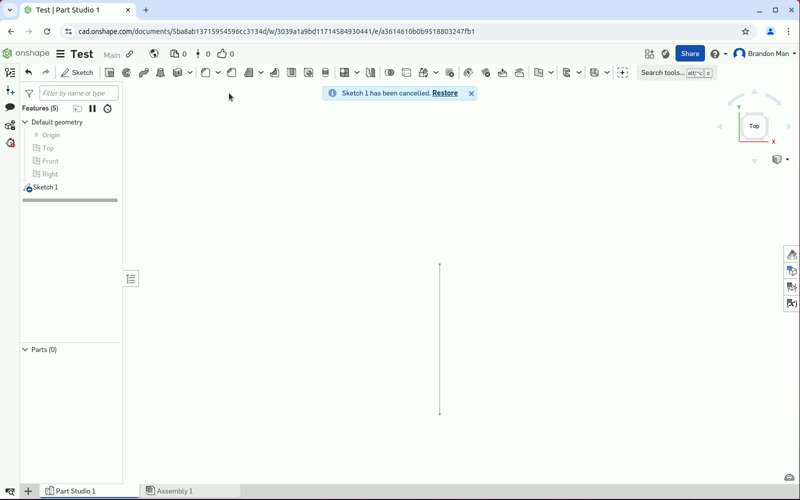
key(shift+s)
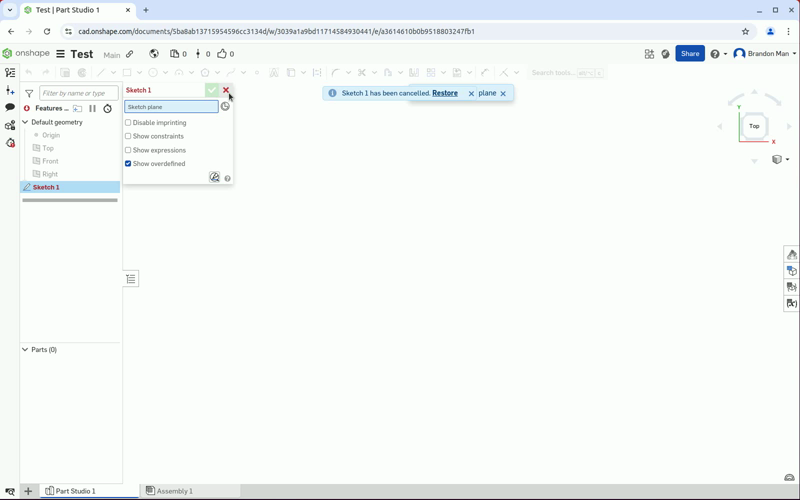
mouse_move(73, 150)
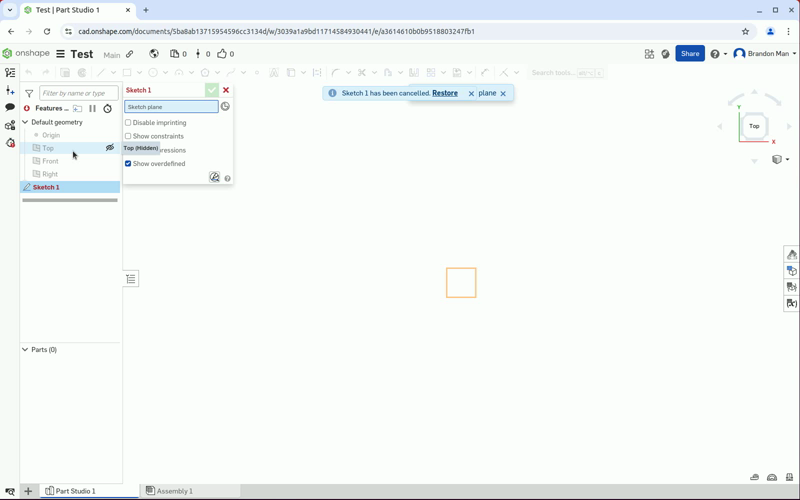
click(73, 150)
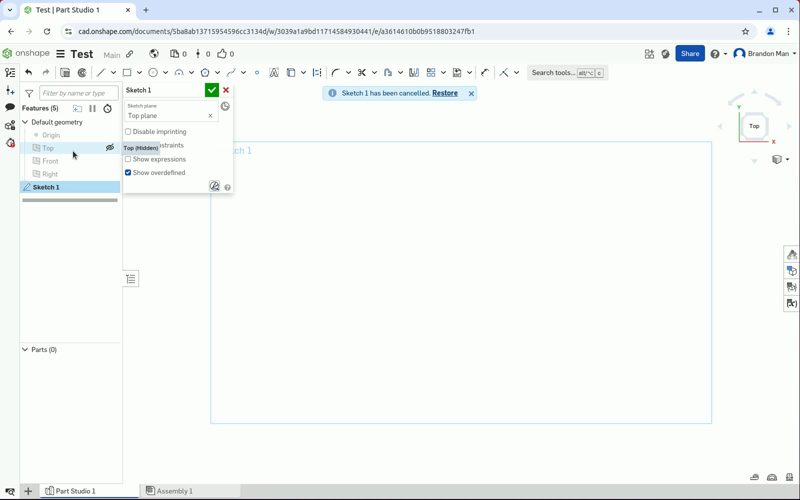
mouse_move(73, 352)
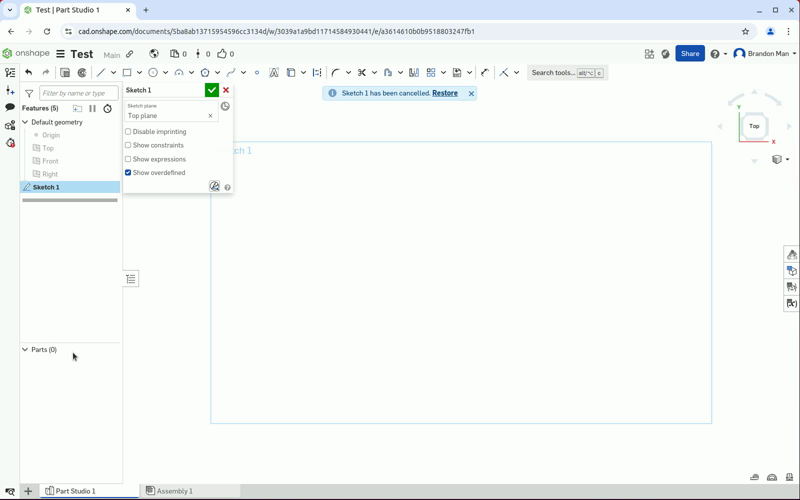
key(y)
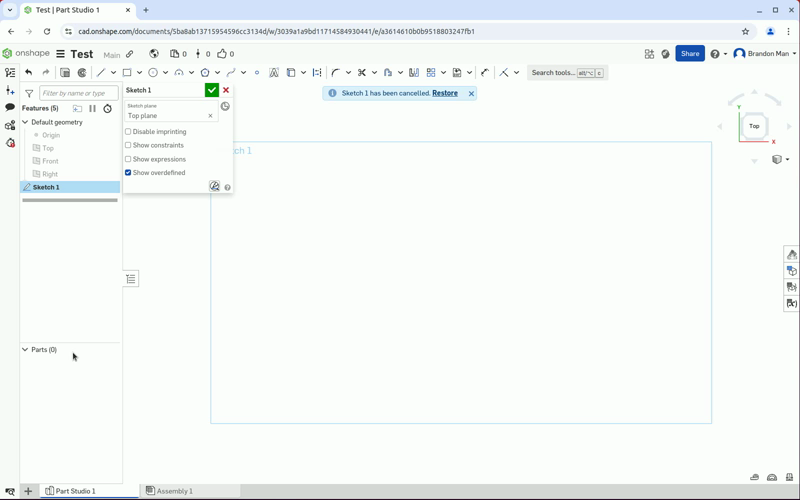
key(c)
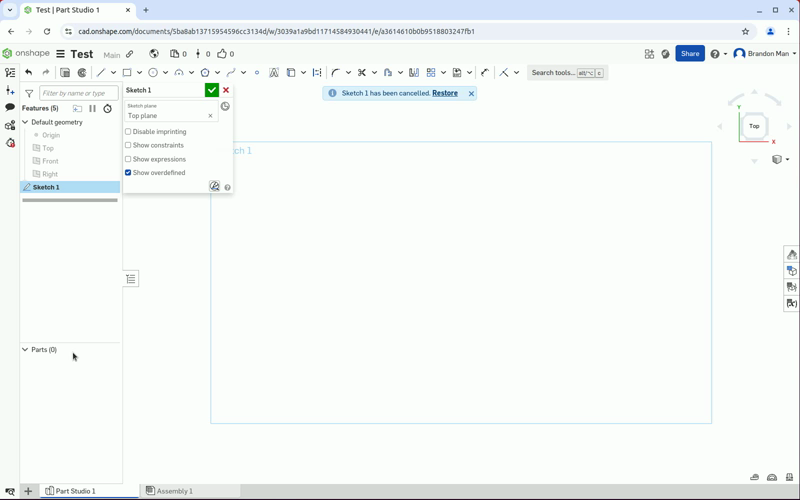
key_down(shift)
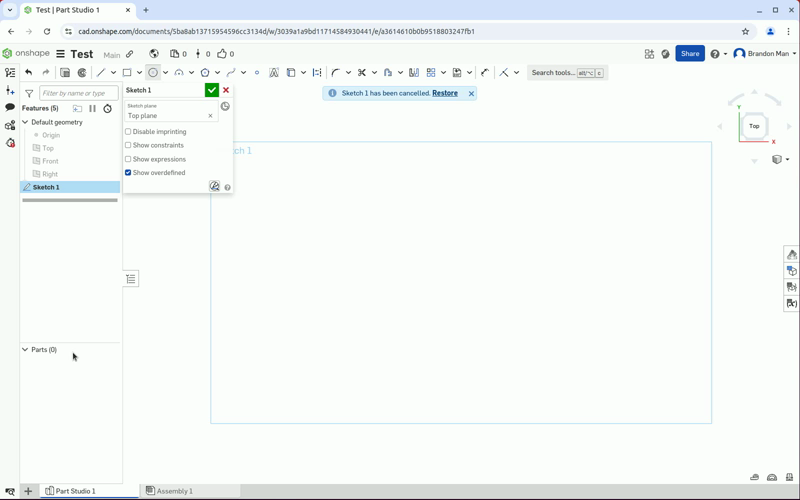
mouse_move(461, 282)
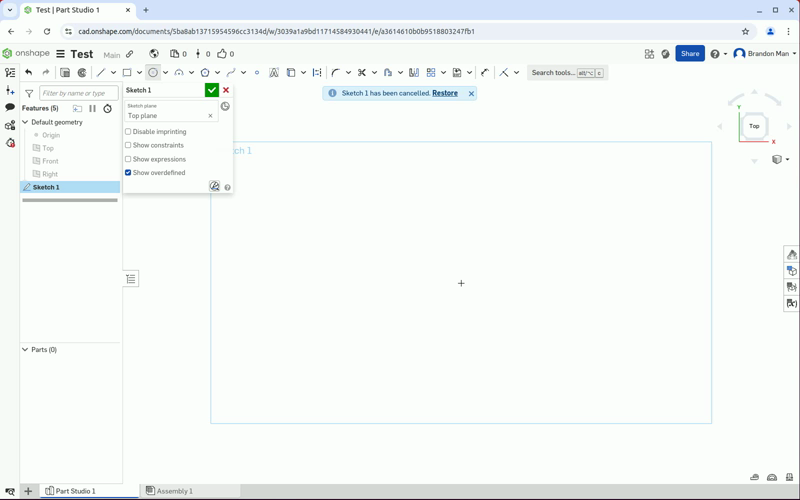
click(461, 282)
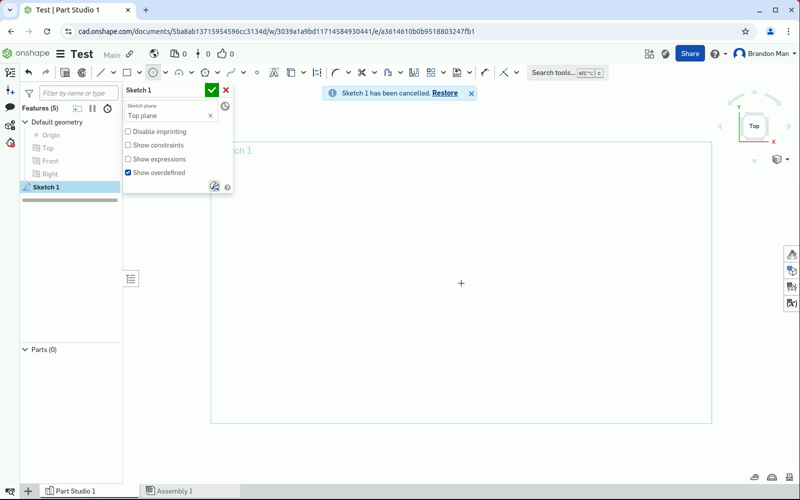
key_up(shift)
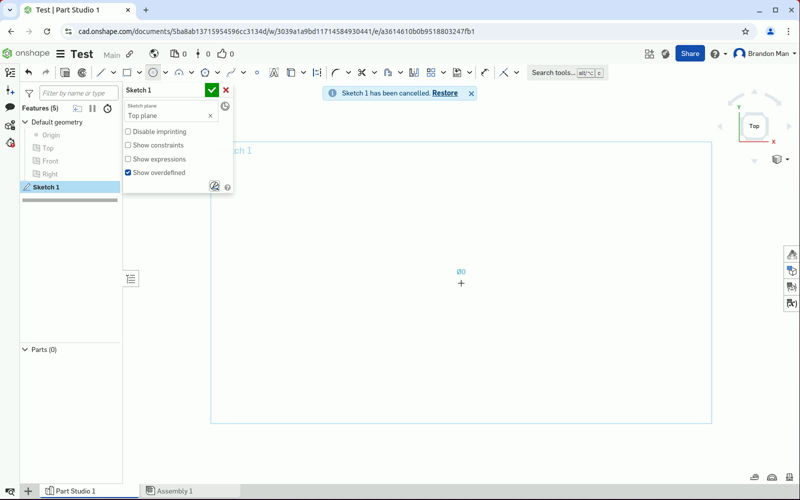
mouse_move(574, 282)
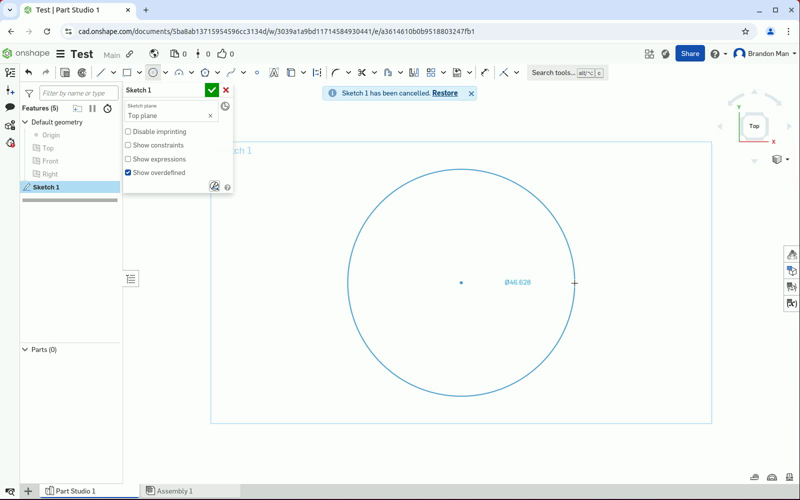
click(574, 282)
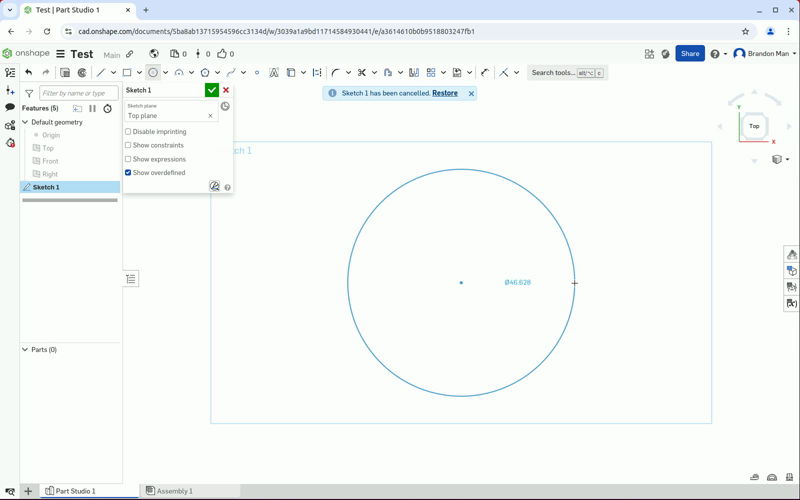
key(esc)
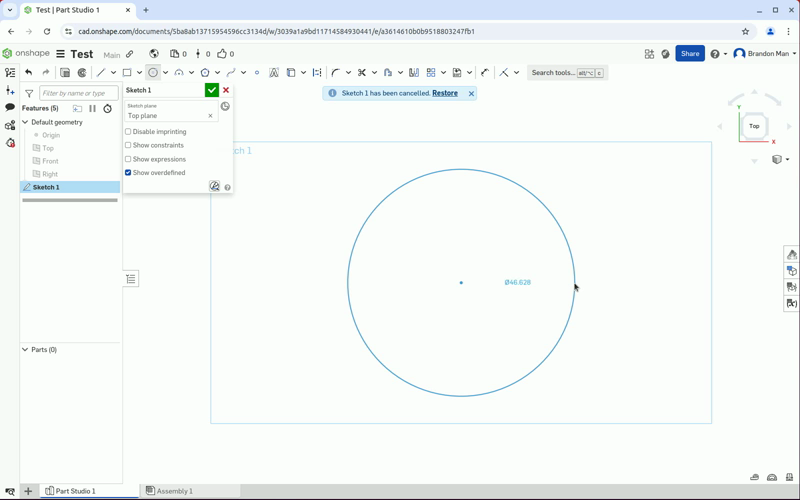
key(c)
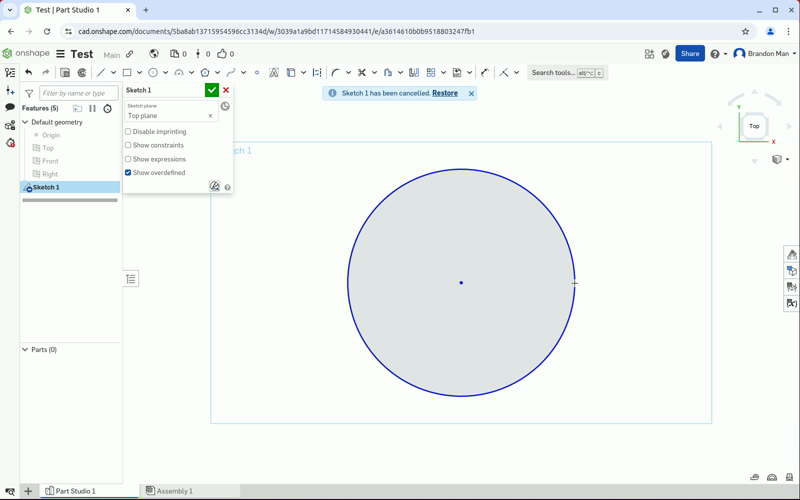
key_down(shift)
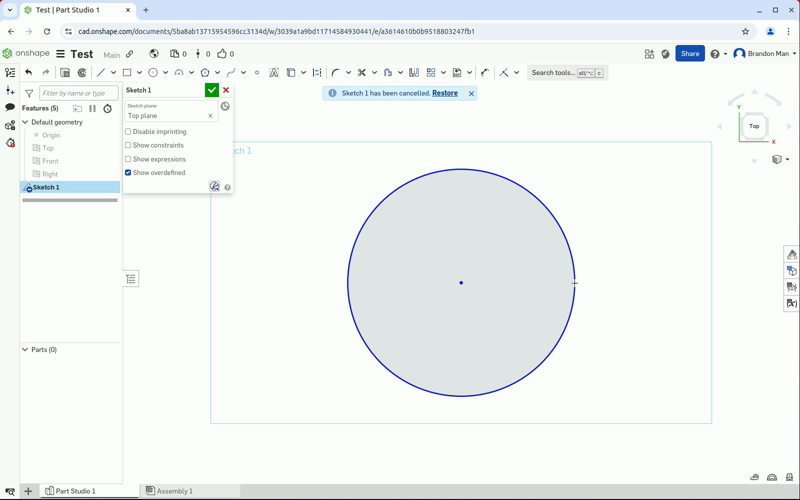
mouse_move(461, 282)
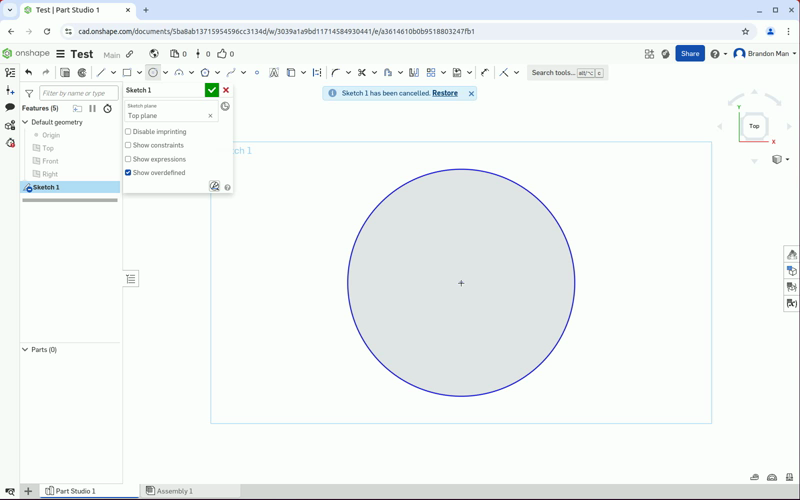
click(461, 282)
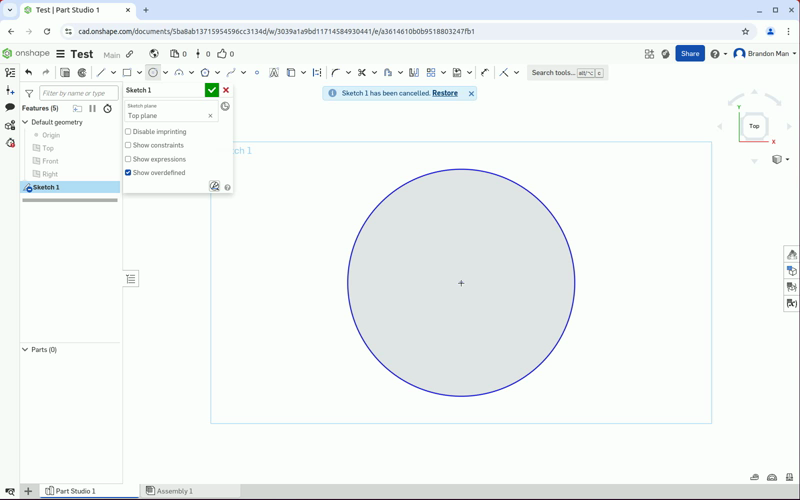
key_up(shift)
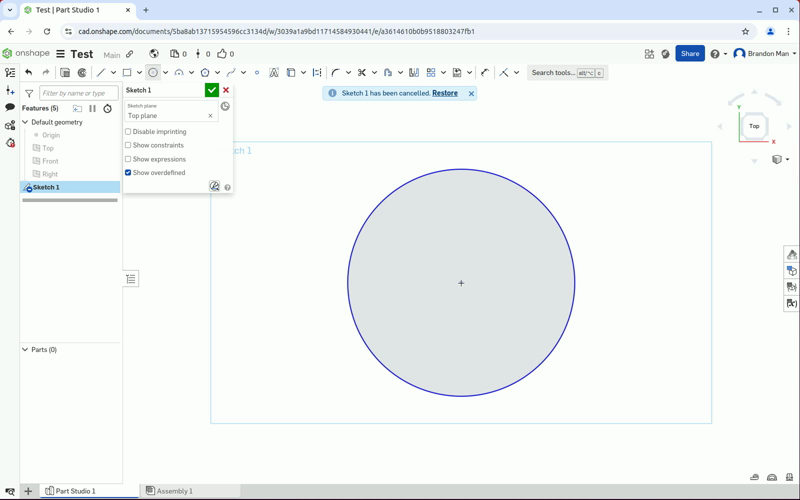
mouse_move(546, 282)
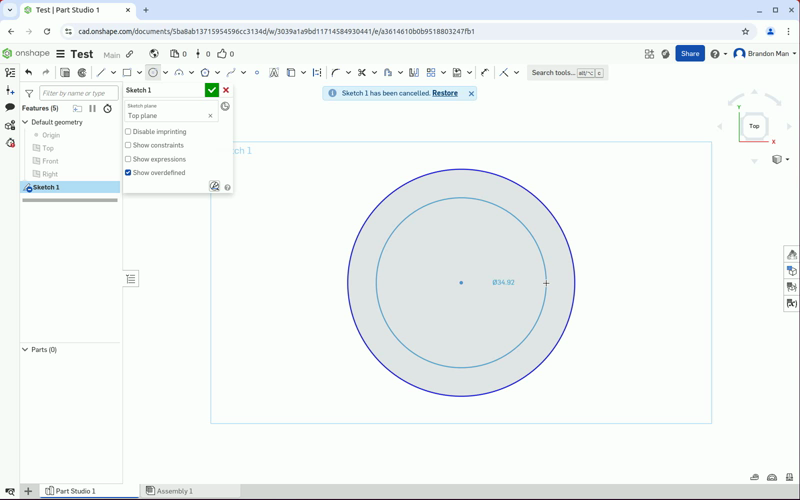
click(546, 282)
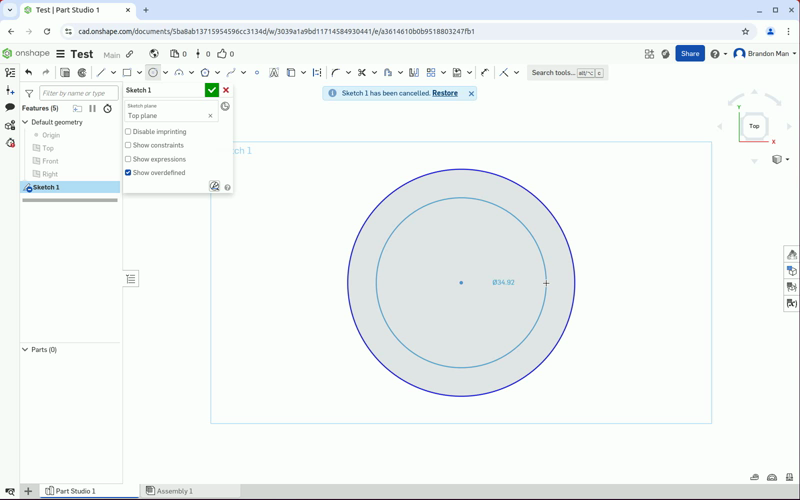
key(esc)
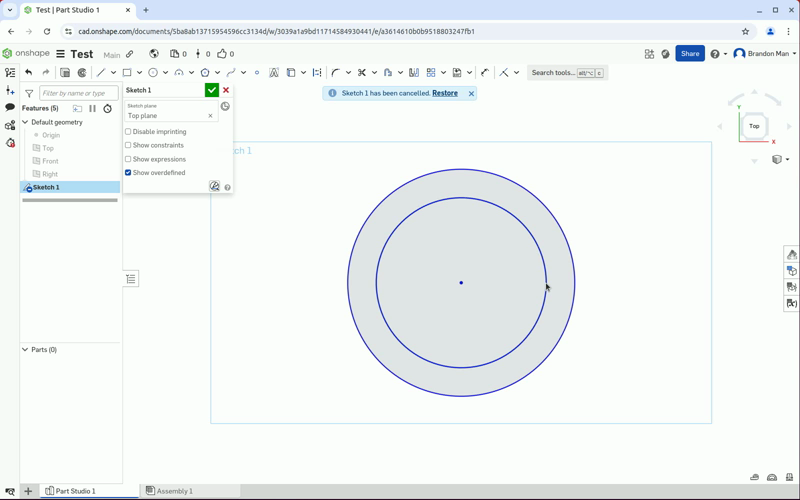
mouse_move(550, 235)
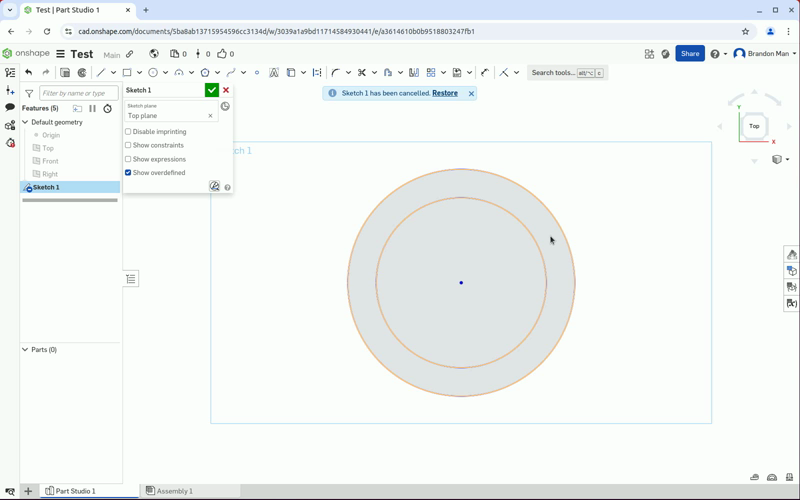
click(550, 235)
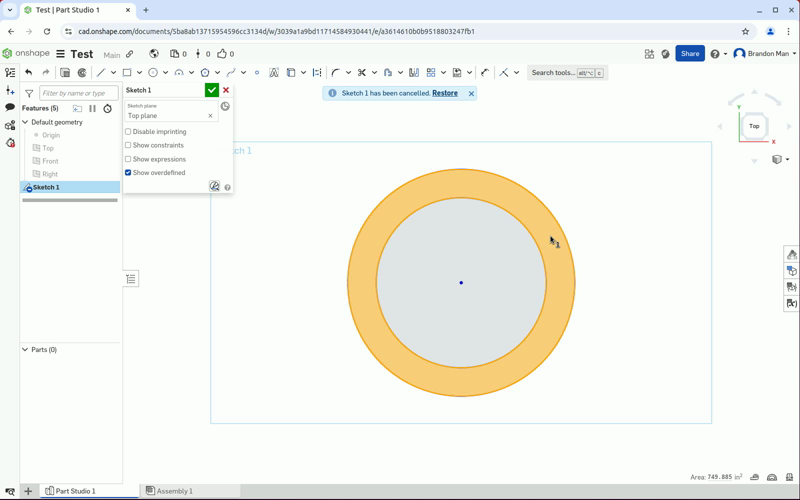
mouse_move(73, 352)
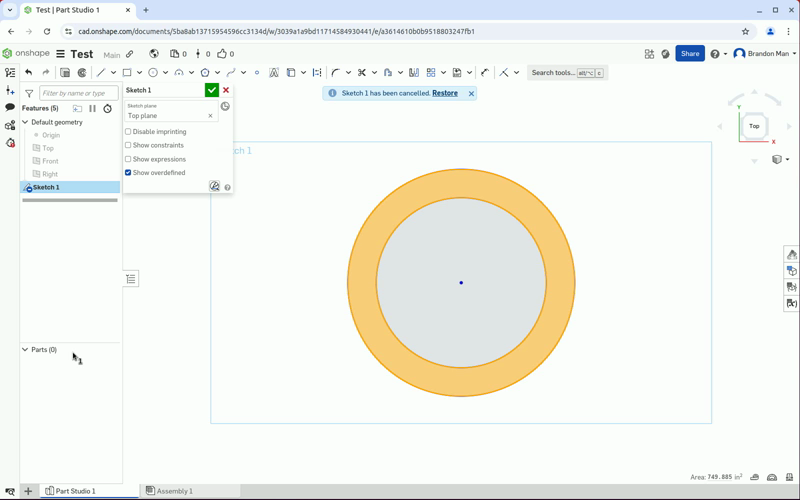
key(shift+y)
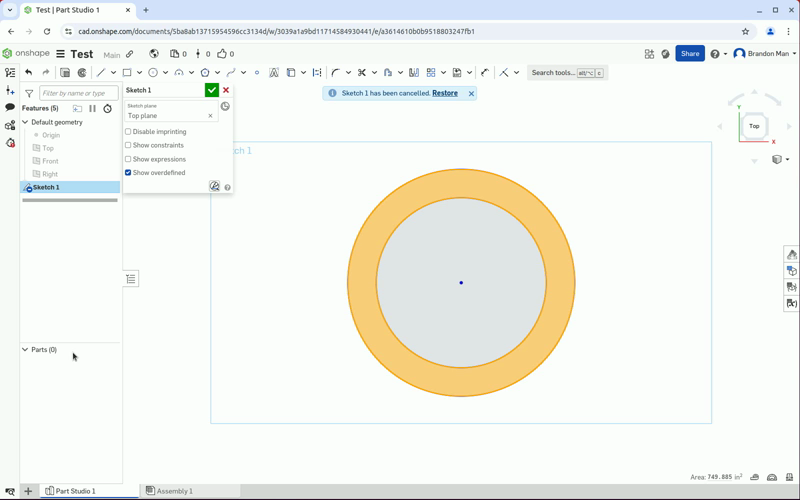
key(shift+e)
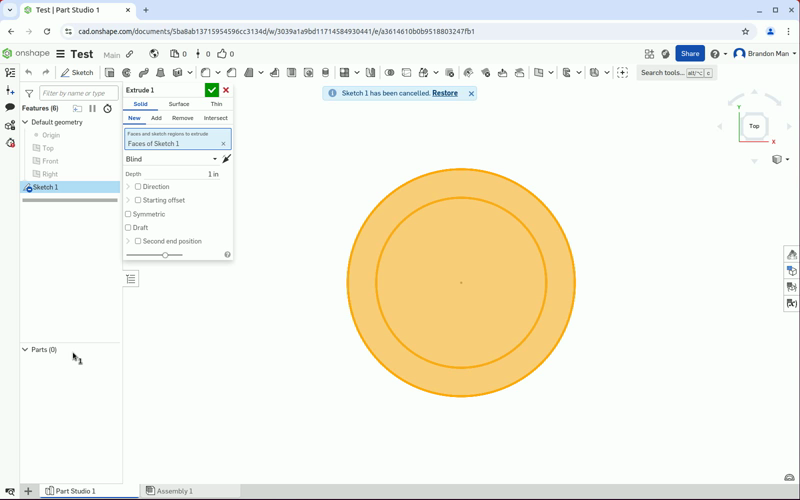
mouse_move(143, 106)
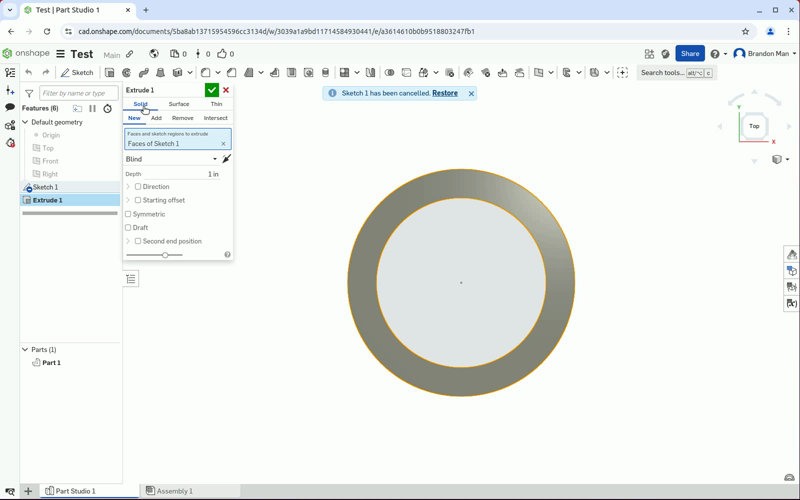
click(143, 106)
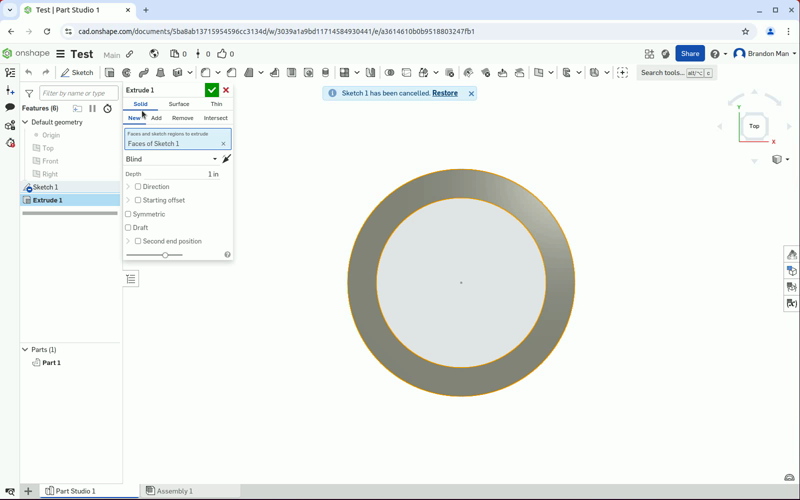
mouse_move(137, 120)
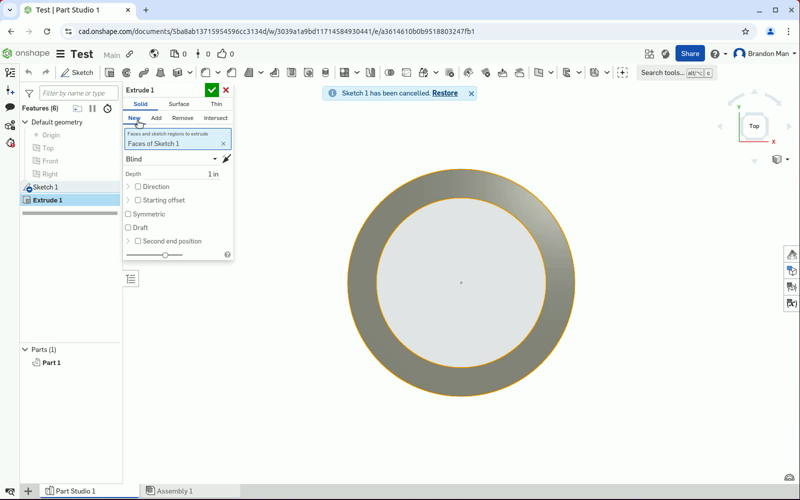
click(137, 120)
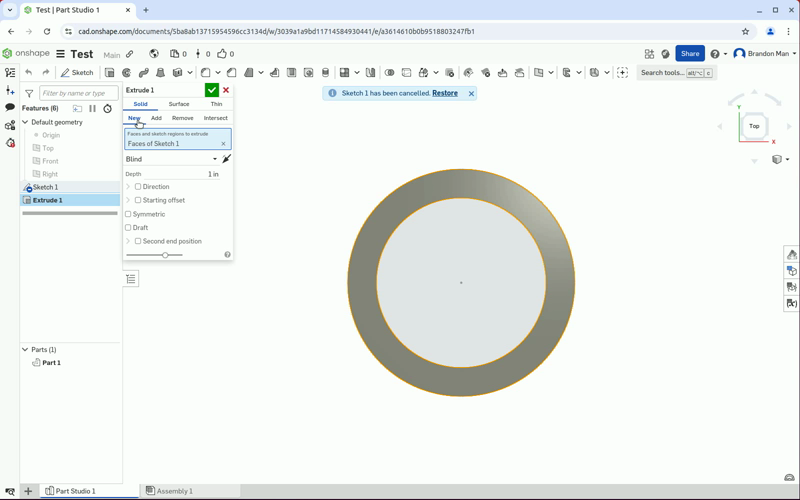
key(tab, 4)
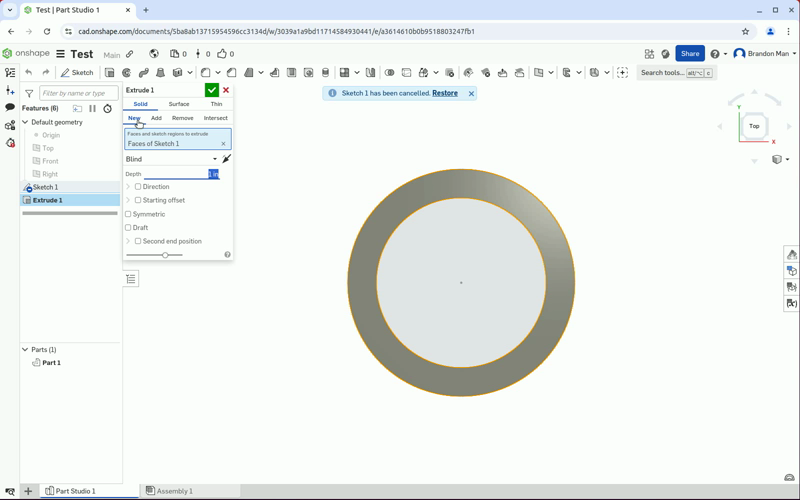
text(11.554)
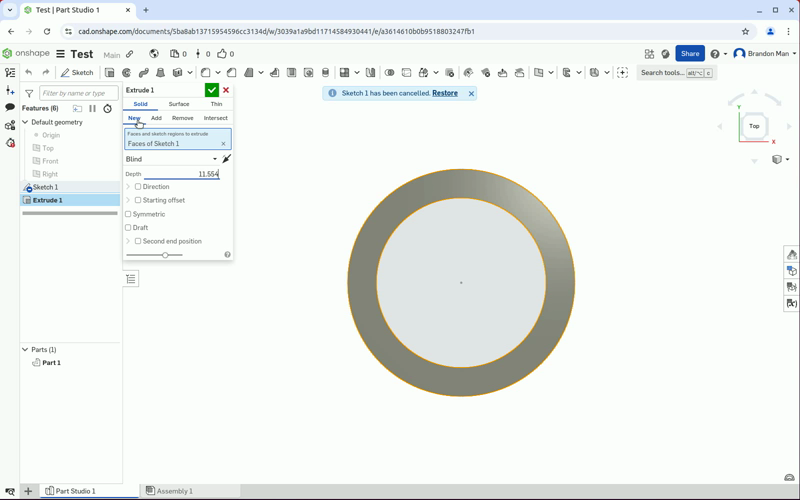
key(enter)
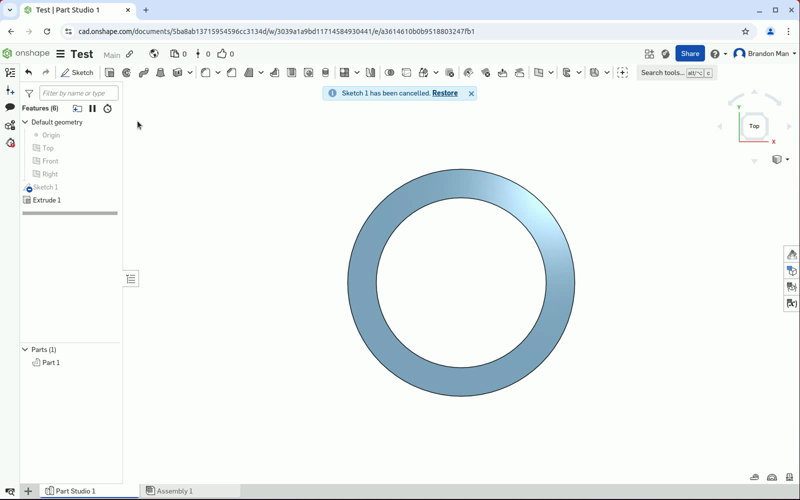
key(shift+h)
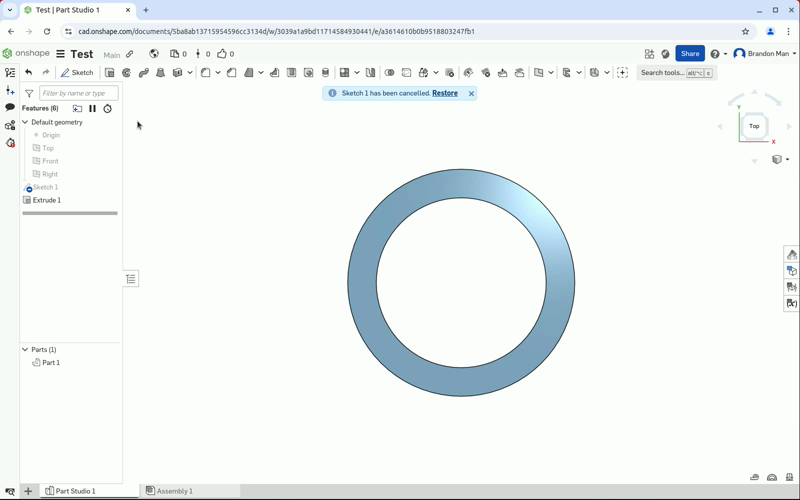
key(shift+h)
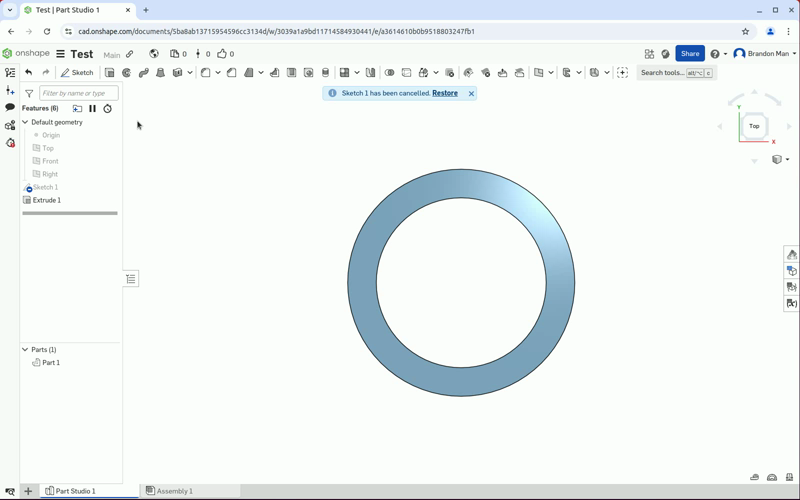
mouse_move(73, 189)
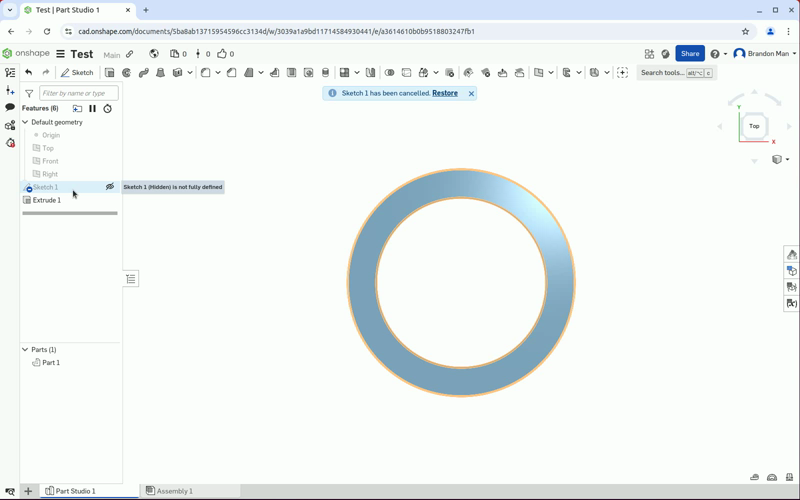
click(73, 189)
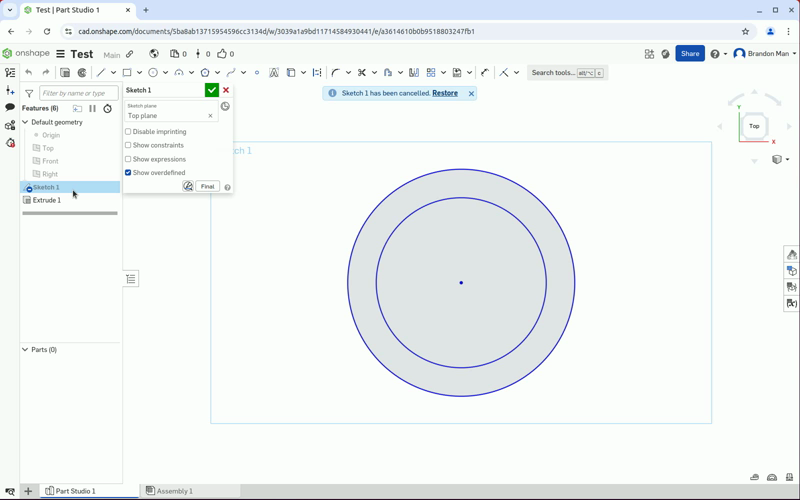
mouse_move(229, 92)
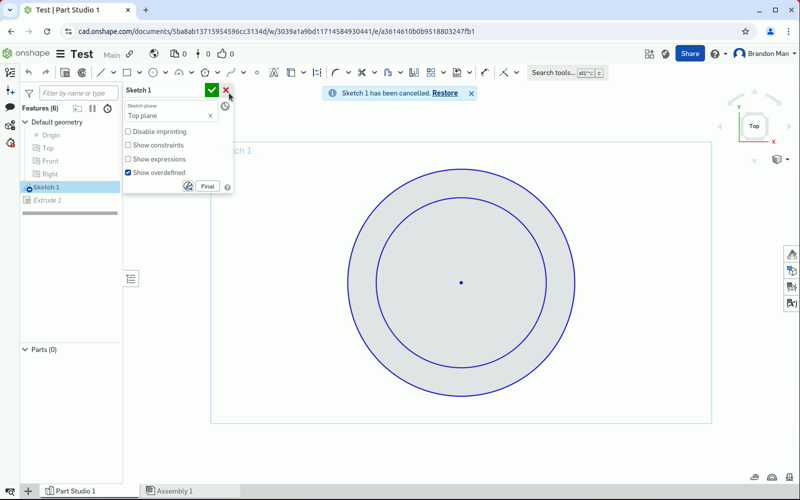
click(229, 92)
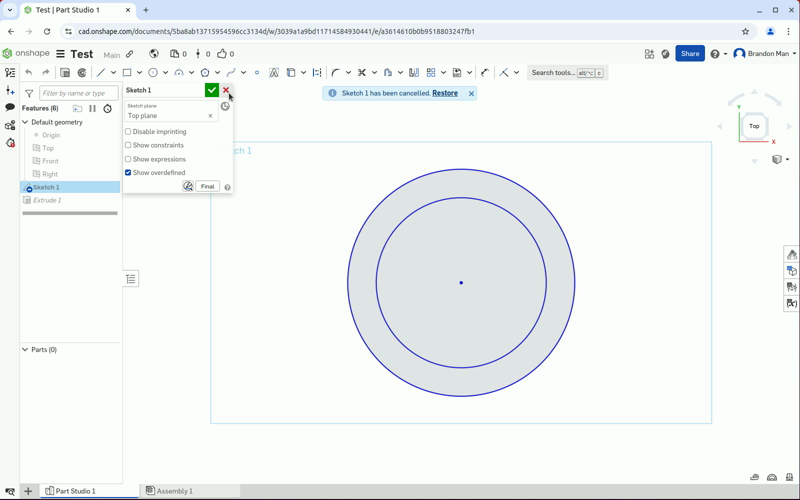
key(shift+s)
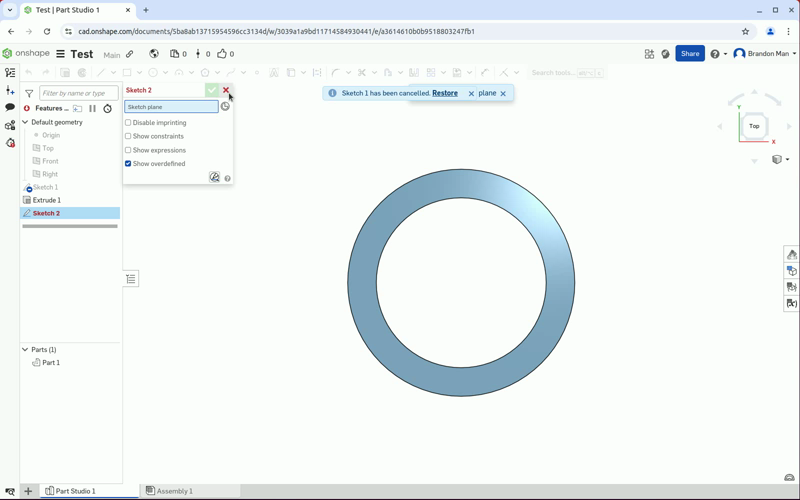
mouse_move(73, 150)
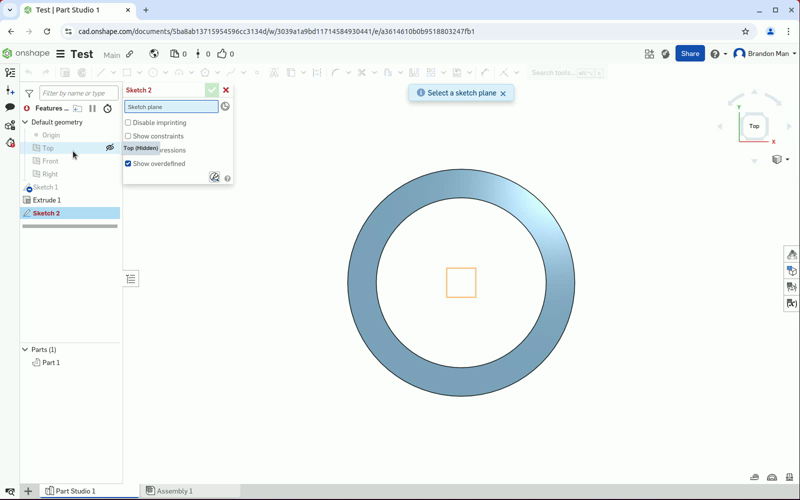
click(73, 150)
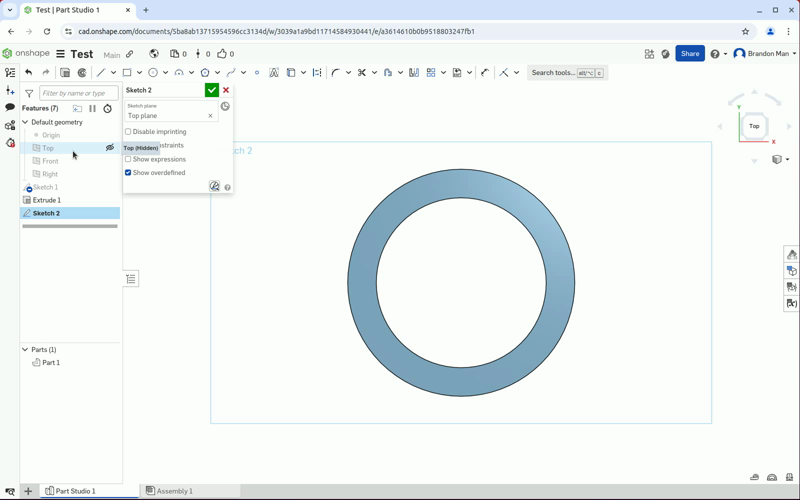
mouse_move(73, 352)
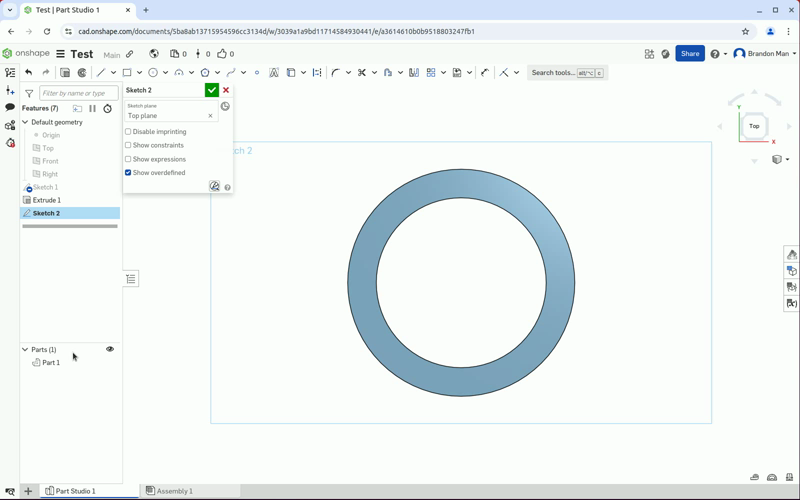
key(y)
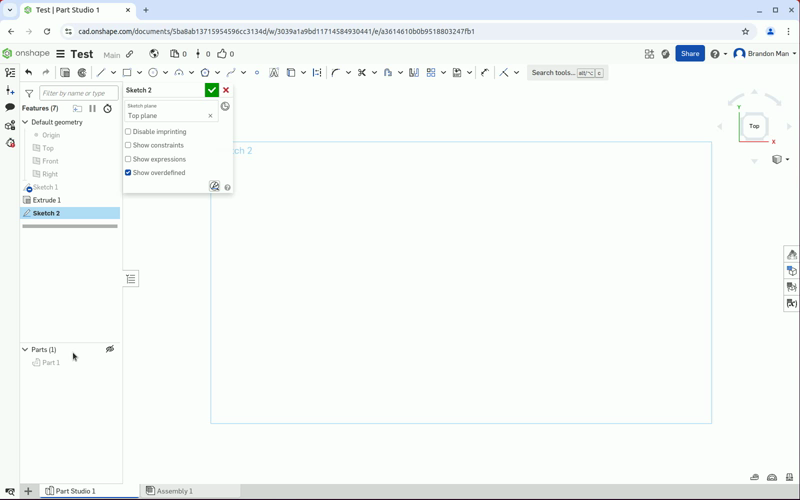
key(c)
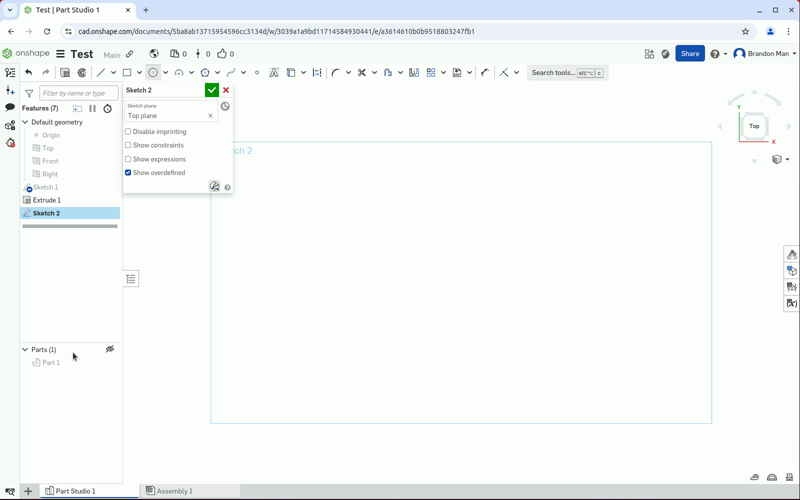
key_down(shift)
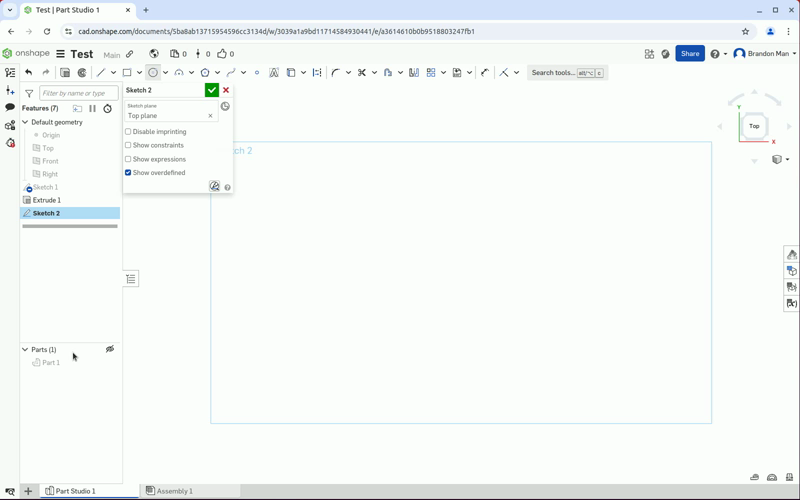
mouse_move(461, 282)
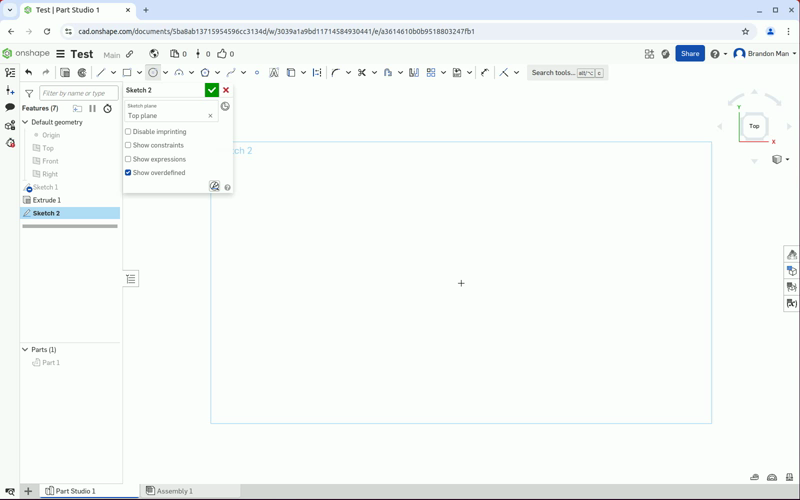
click(461, 282)
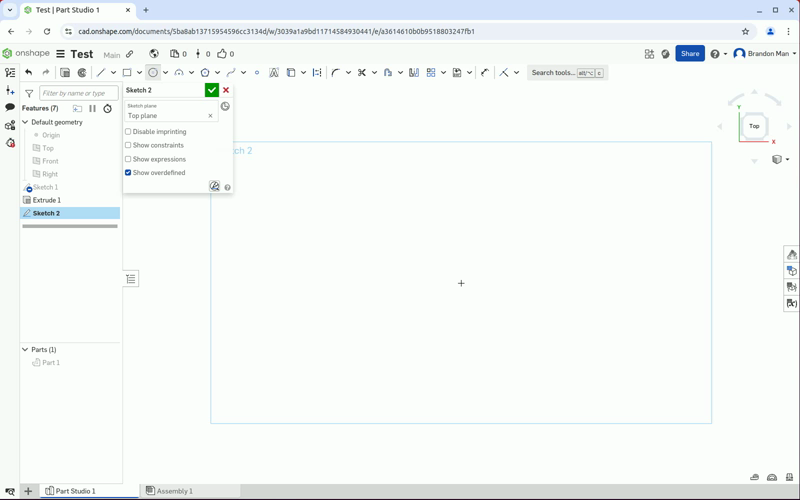
key_up(shift)
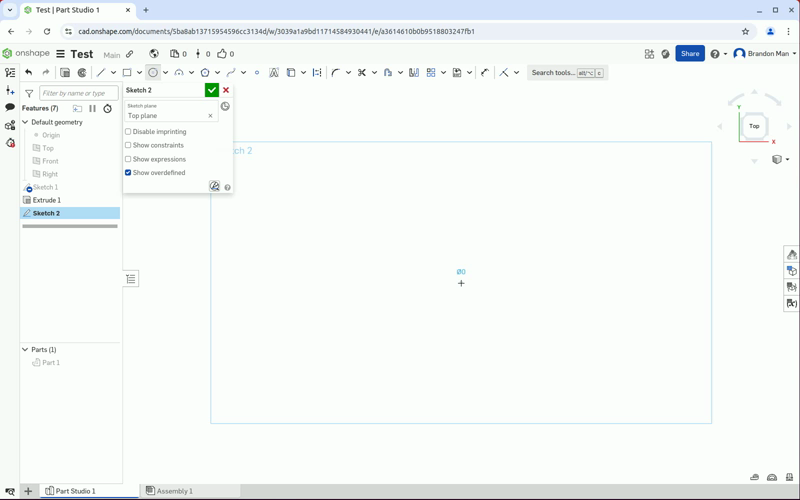
mouse_move(541, 282)
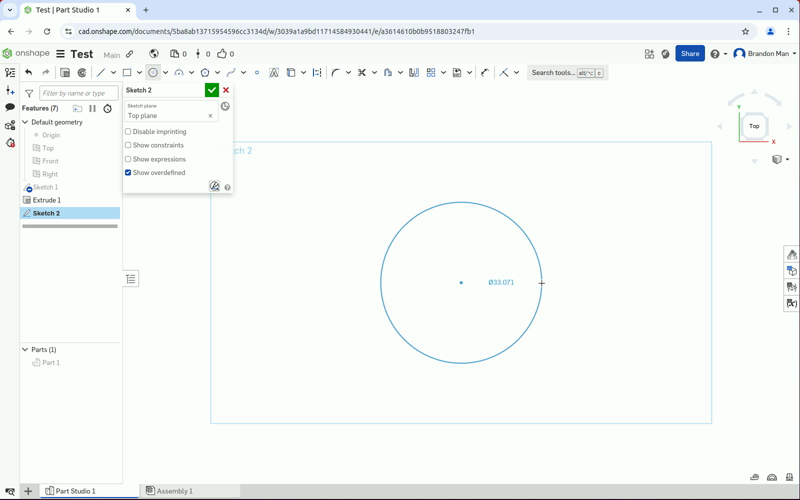
click(541, 282)
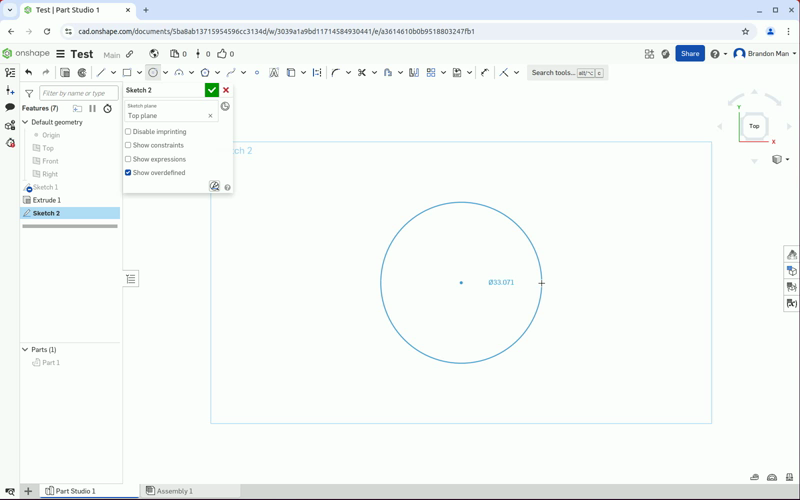
key(esc)
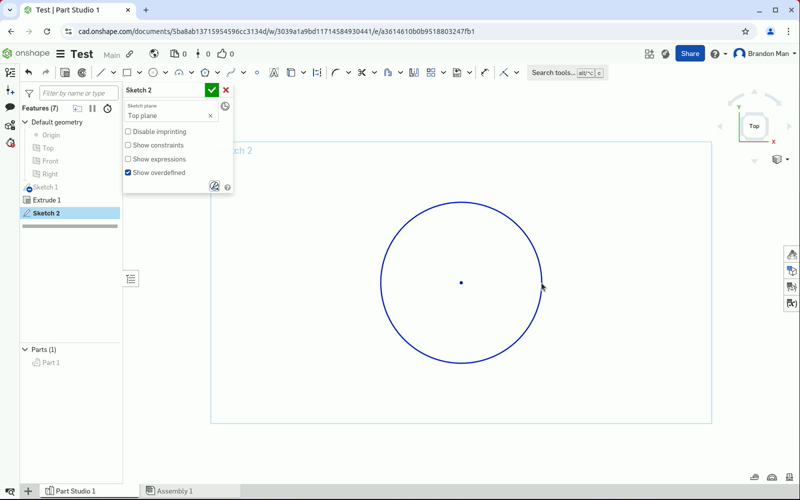
mouse_move(451, 292)
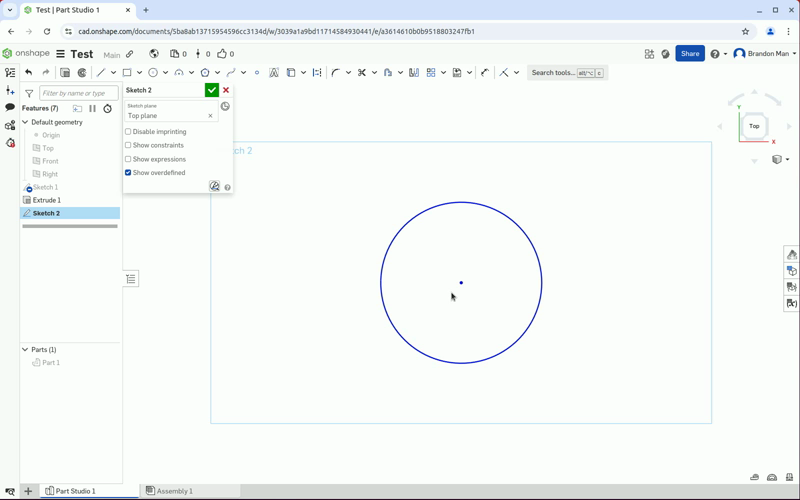
click(451, 292)
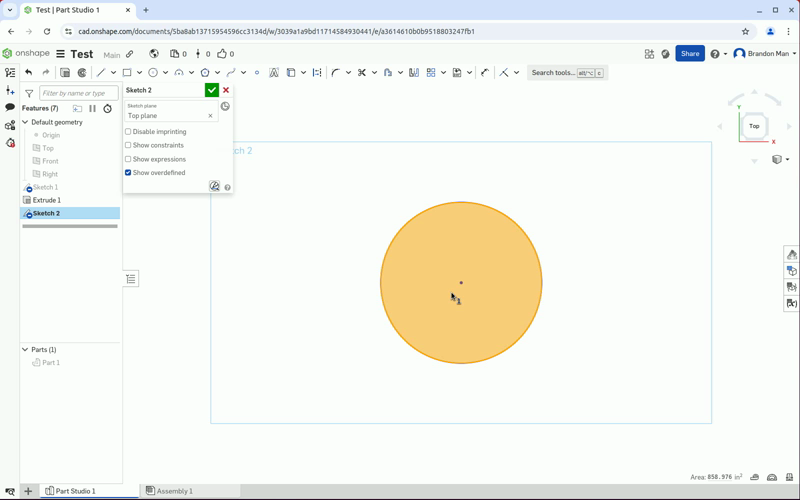
mouse_move(73, 352)
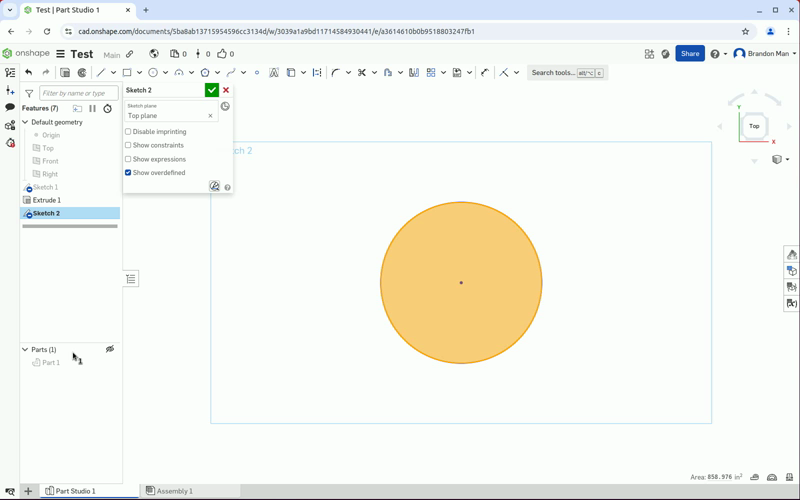
key(shift+y)
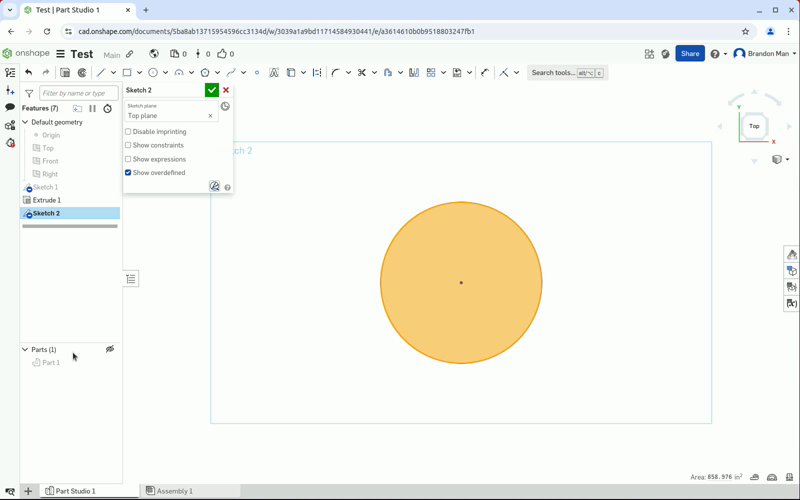
key(shift+e)
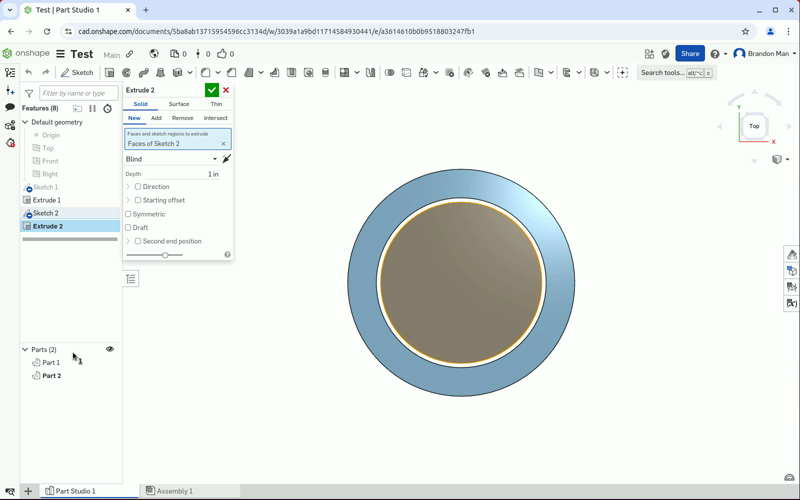
mouse_move(143, 106)
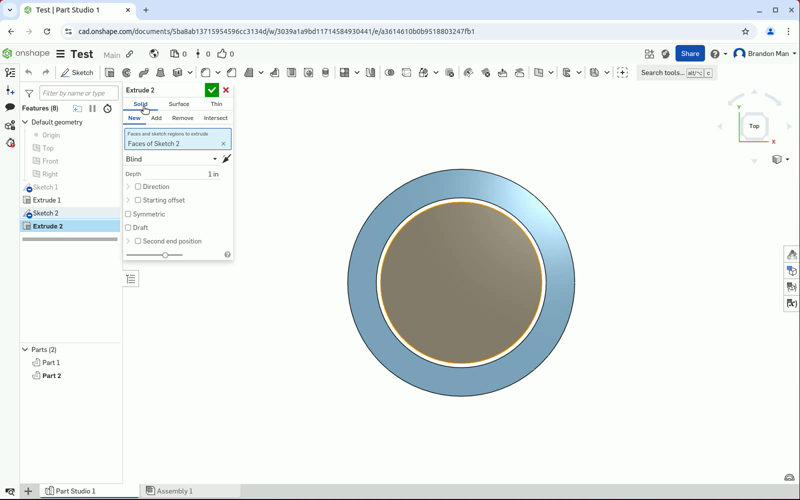
click(143, 106)
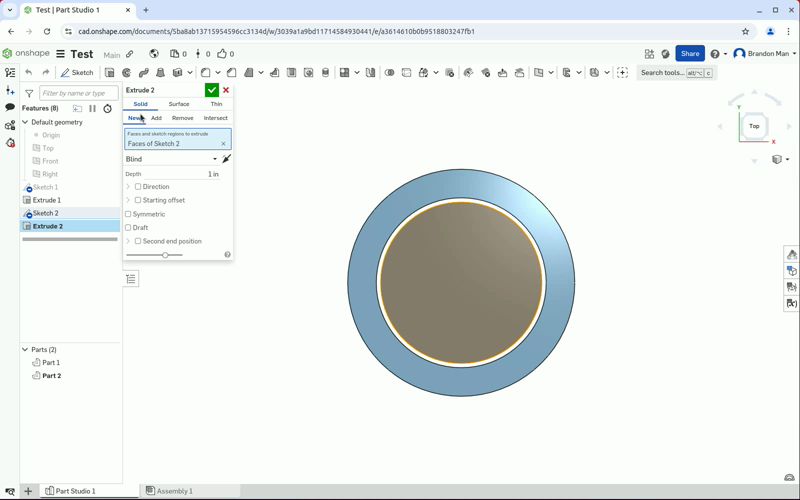
mouse_move(137, 120)
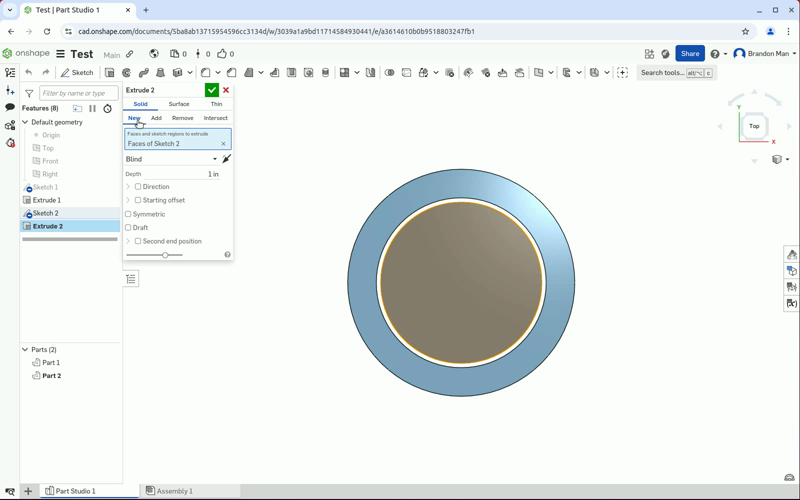
click(137, 120)
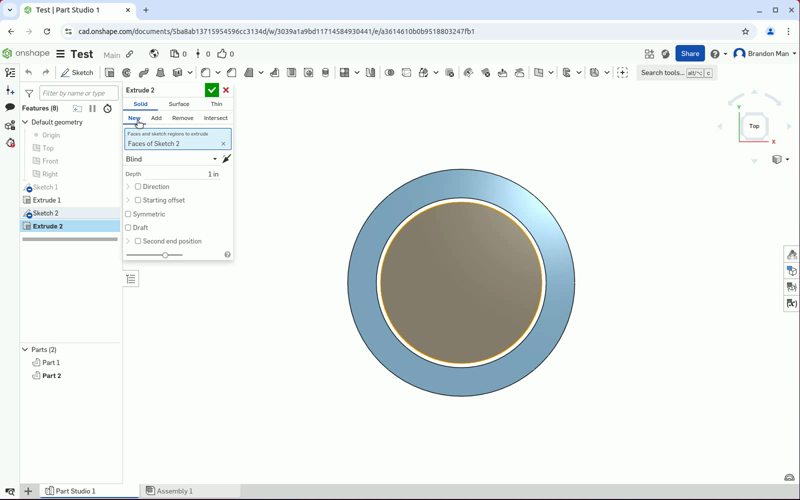
key(tab, 4)
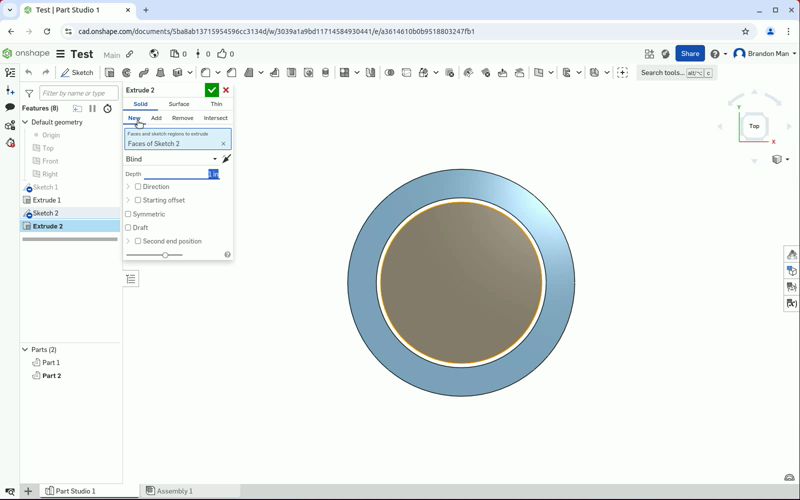
text(11.554)
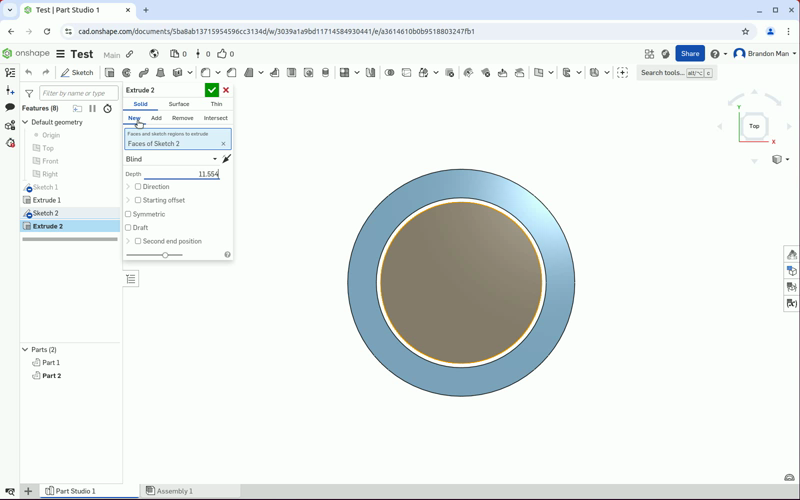
key(enter)
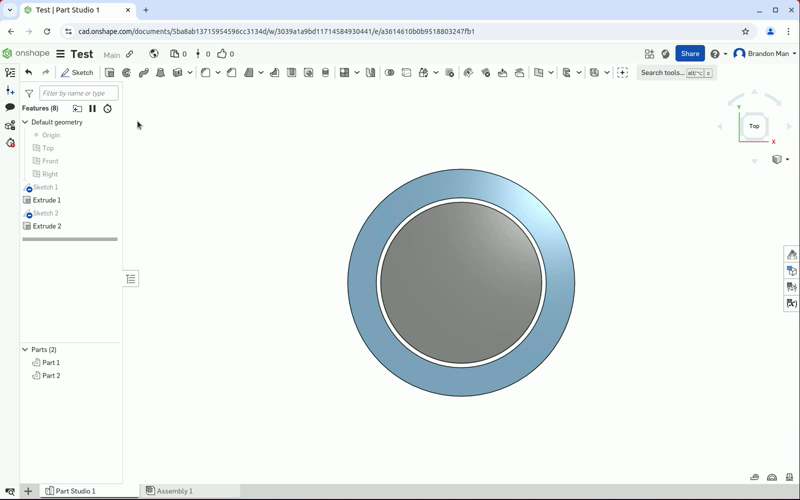
key(shift+h)
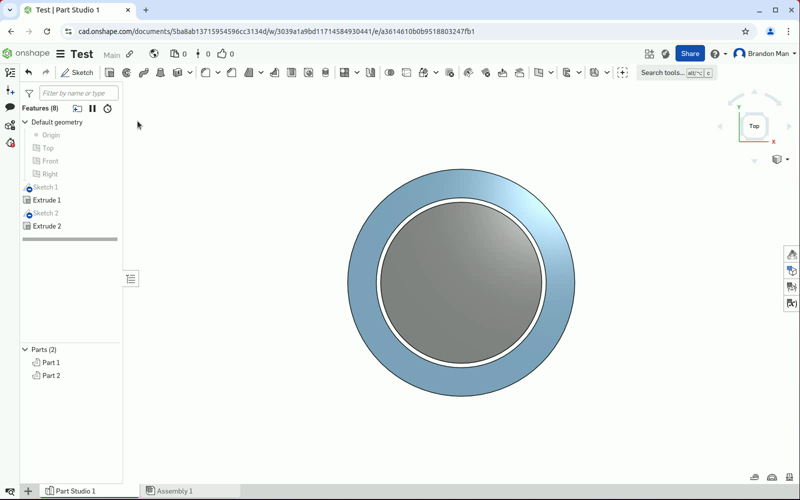
key(shift+h)
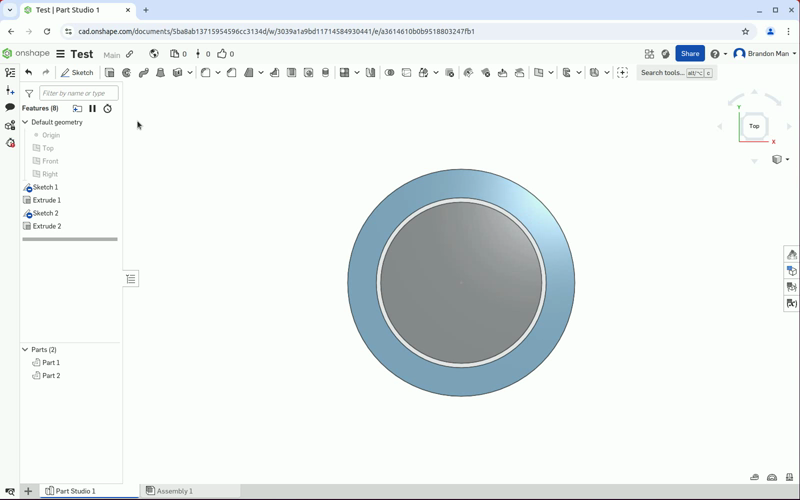
key(shift+7)
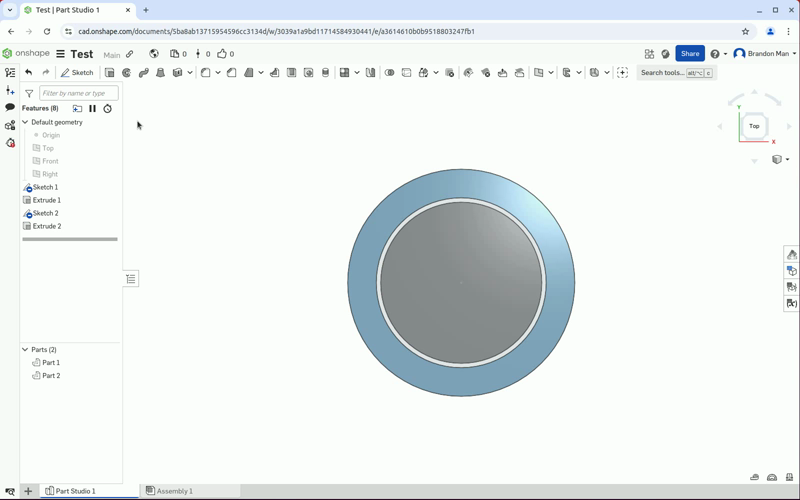
key(up, 3)
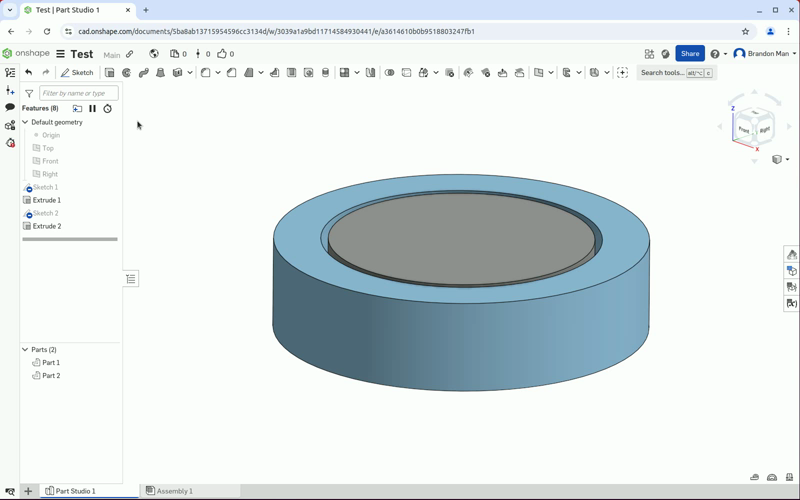
key(left, 3)
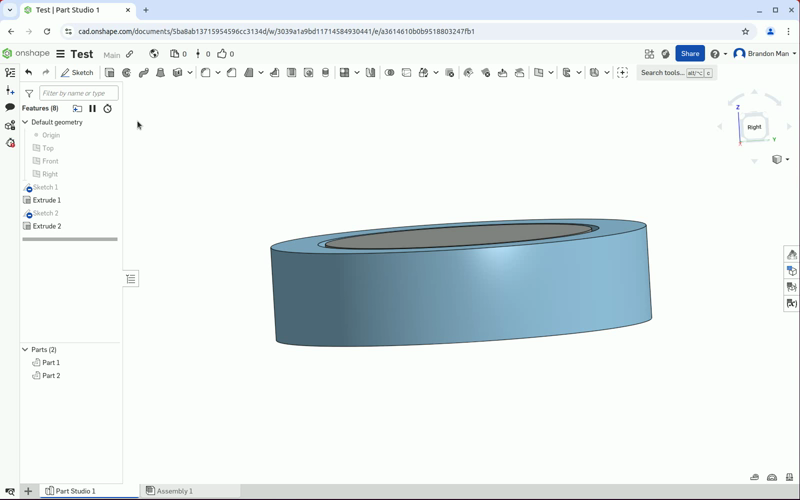
key(right, 3)
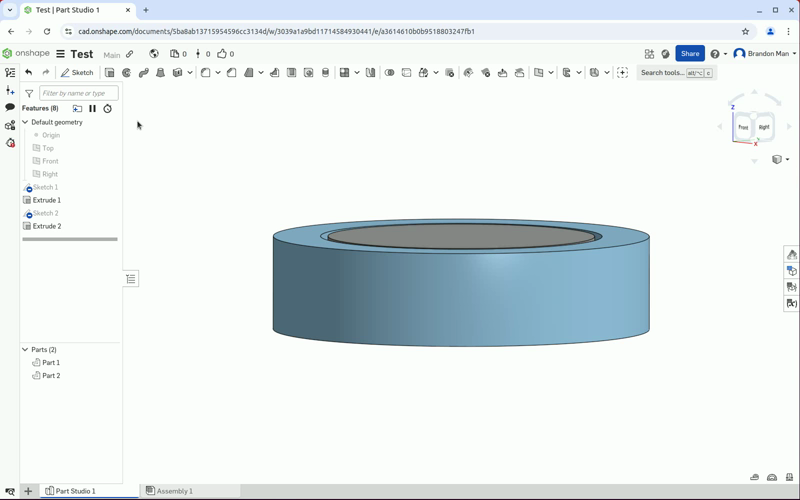
key(down, 3)
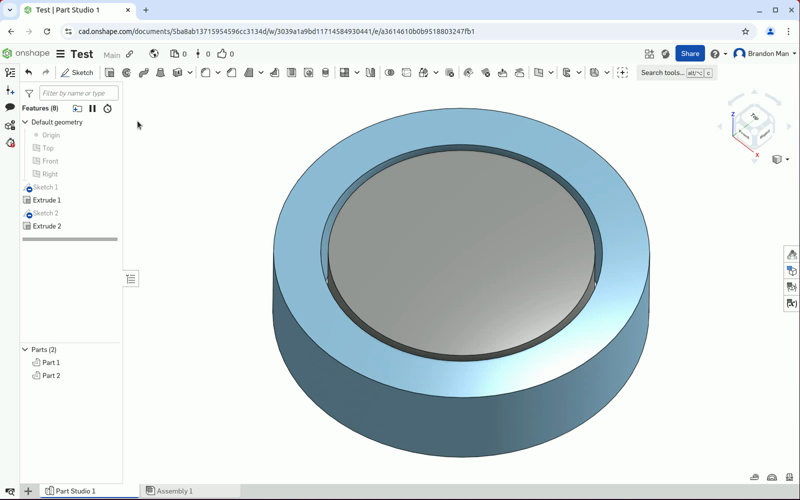
mouse_move(73, 189)
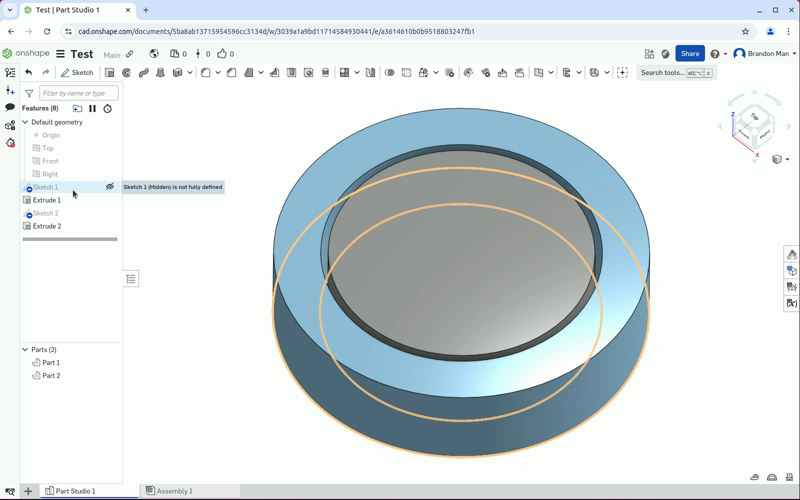
click(73, 189)